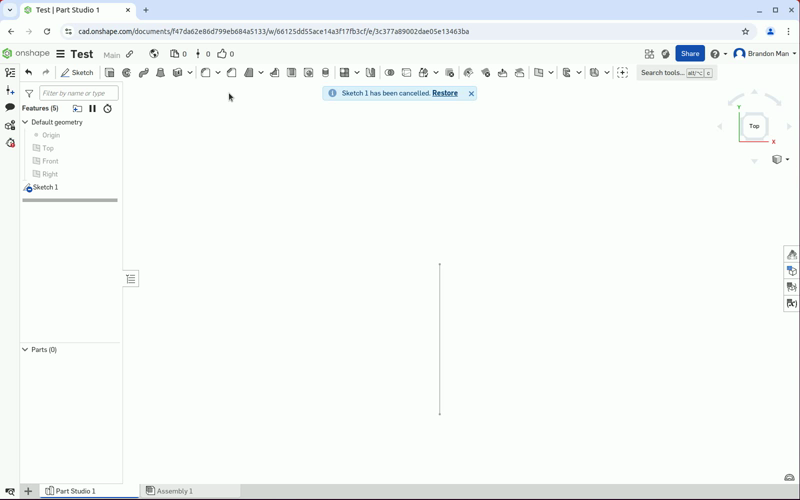
key(shift+h)
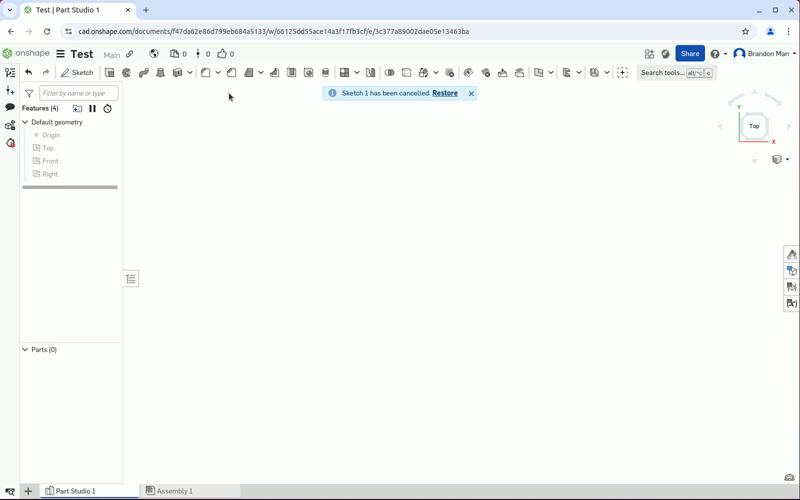
key(shift+s)
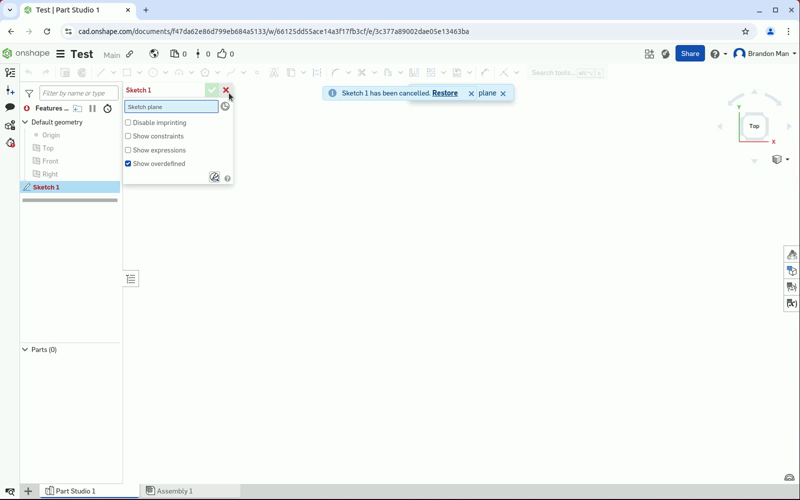
mouse_move(73, 150)
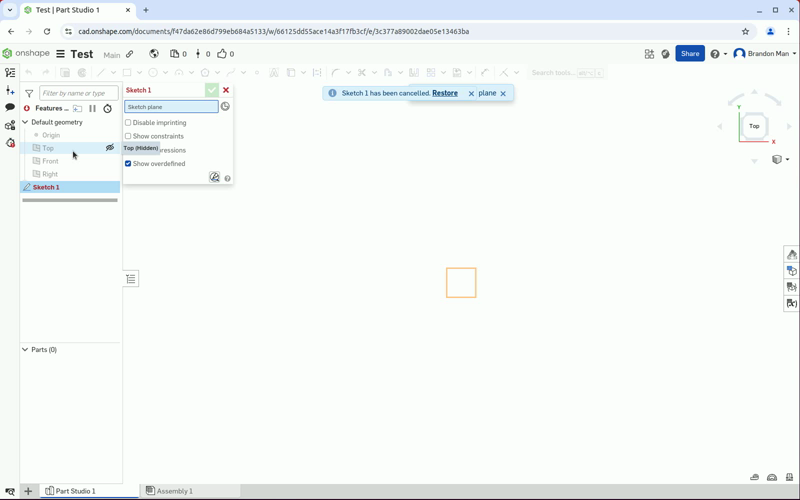
click(73, 150)
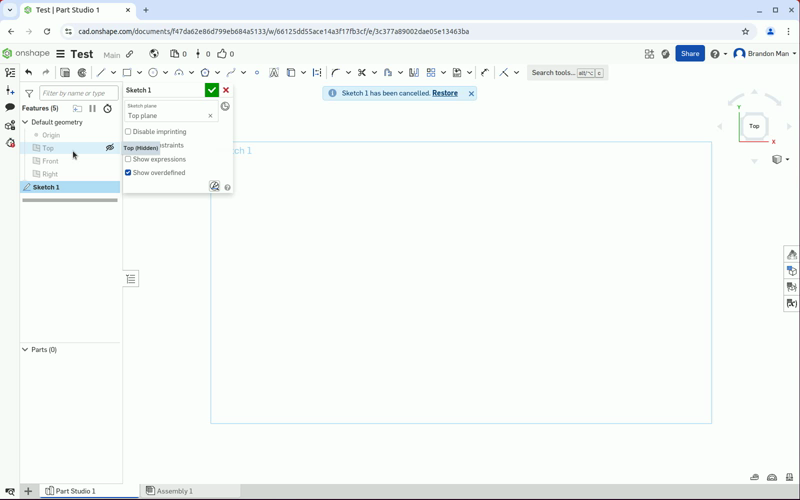
mouse_move(73, 352)
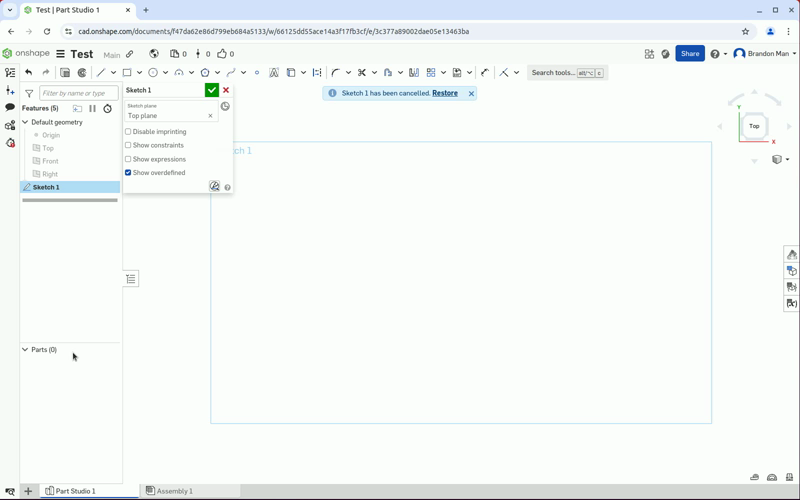
key(y)
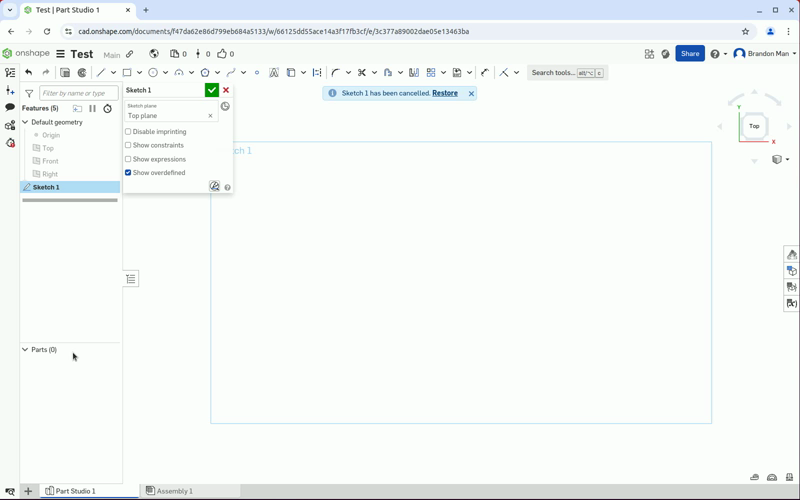
key(c)
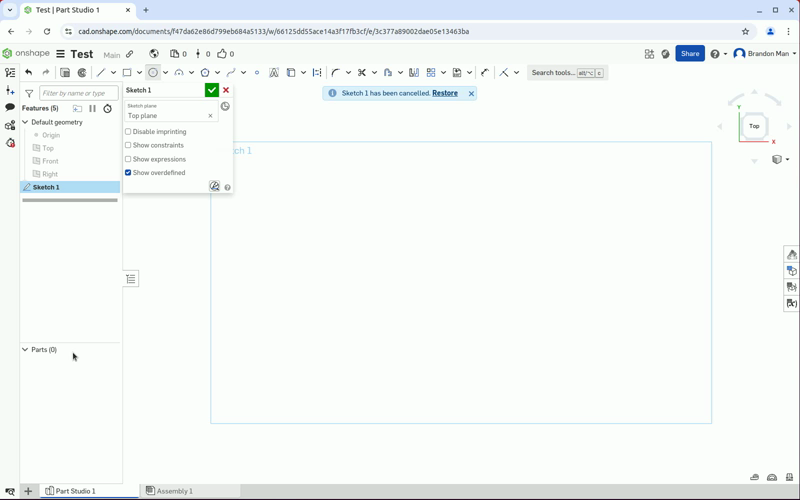
key_down(shift)
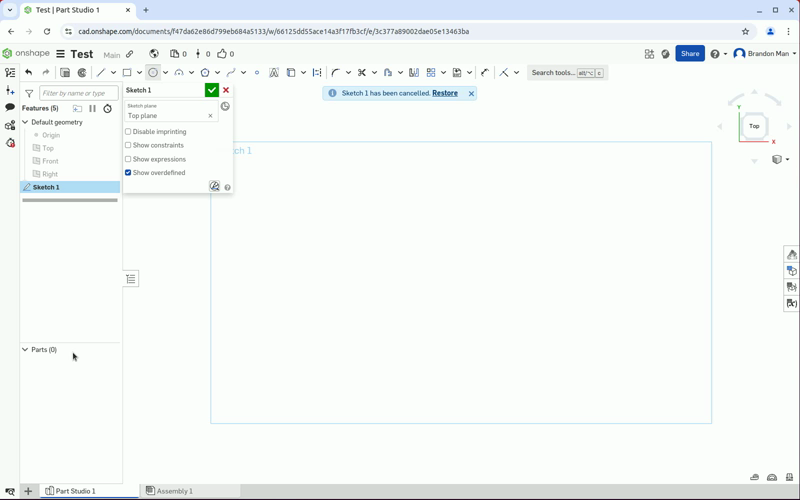
mouse_move(461, 282)
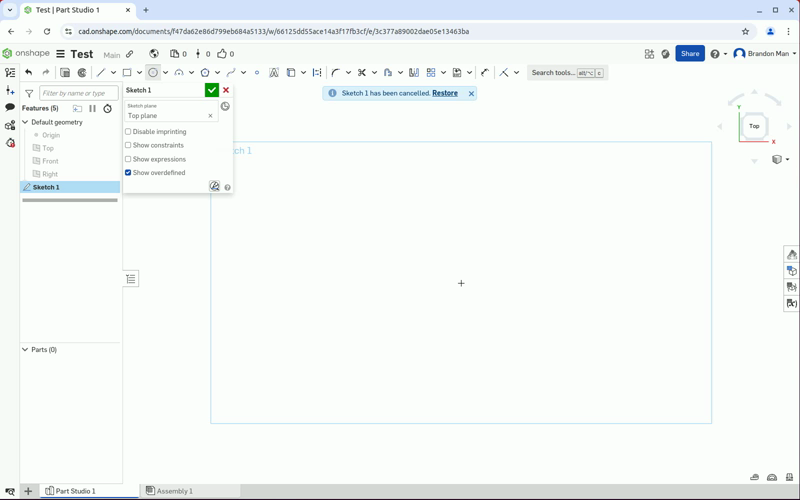
click(461, 282)
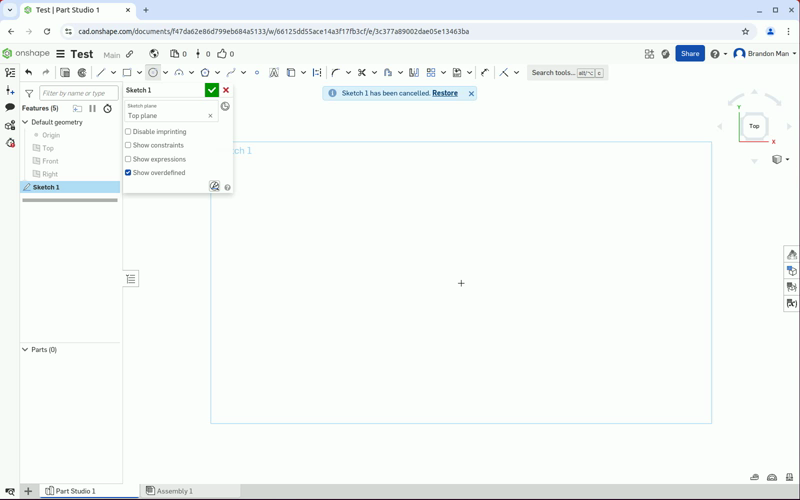
key_up(shift)
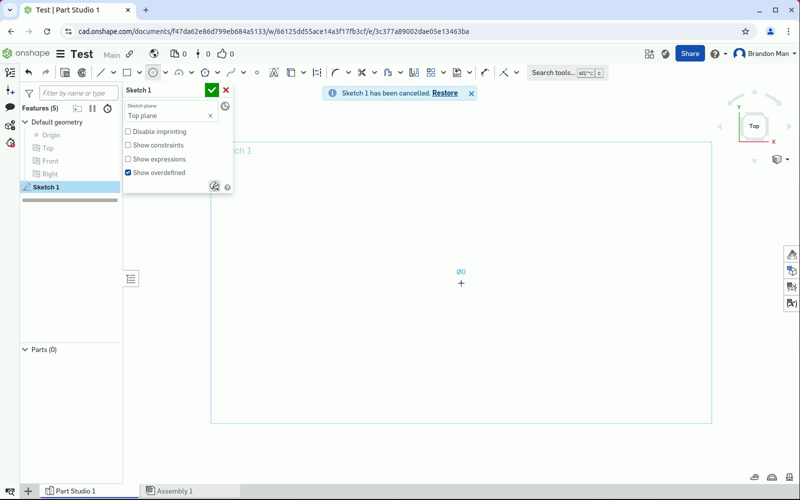
mouse_move(546, 282)
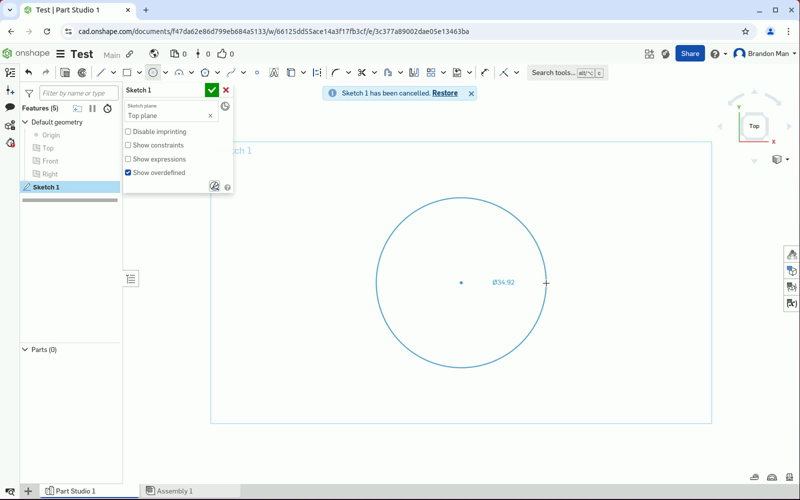
click(546, 282)
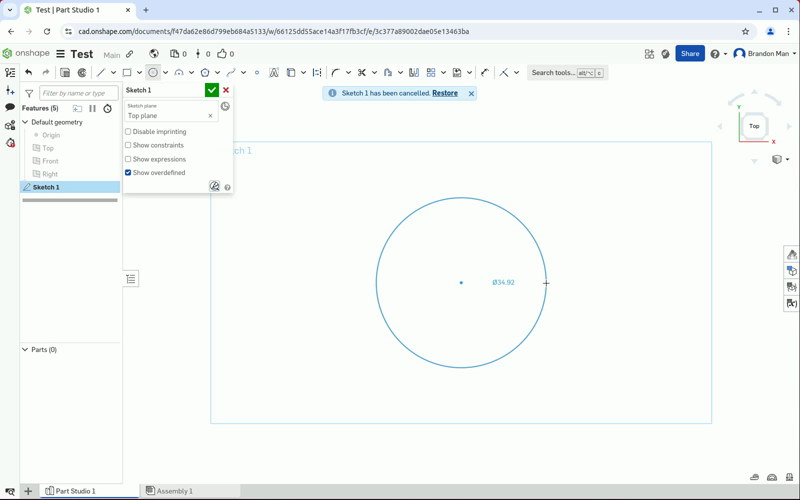
key(esc)
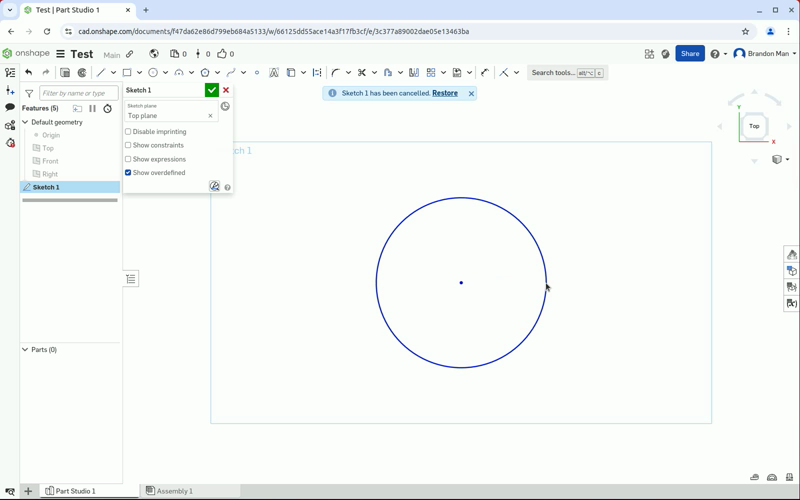
mouse_move(439, 243)
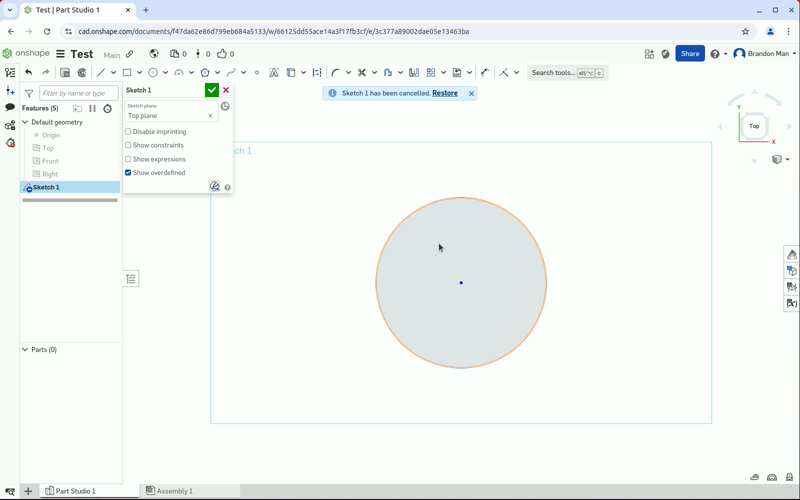
click(439, 243)
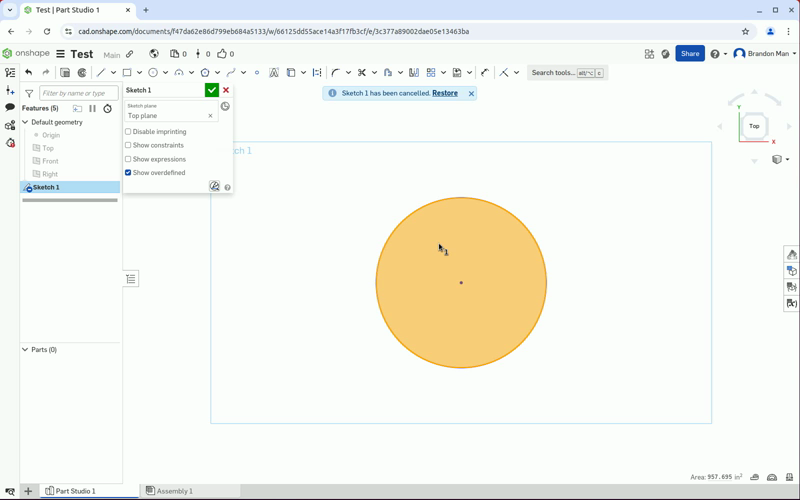
mouse_move(73, 352)
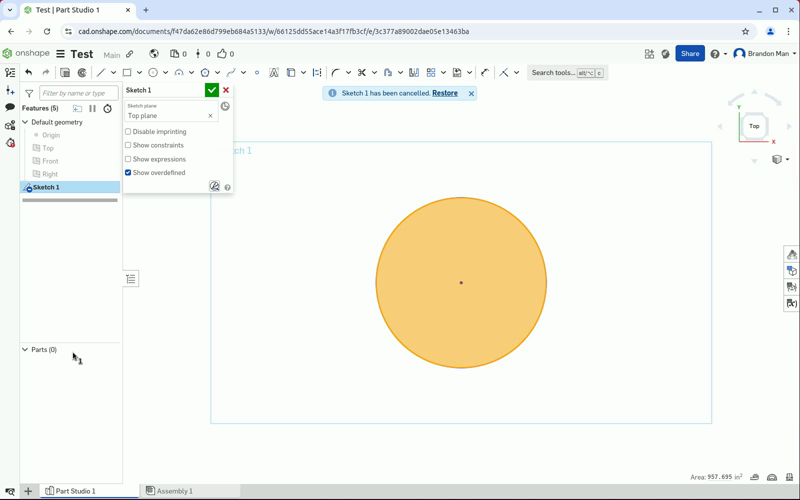
key(shift+y)
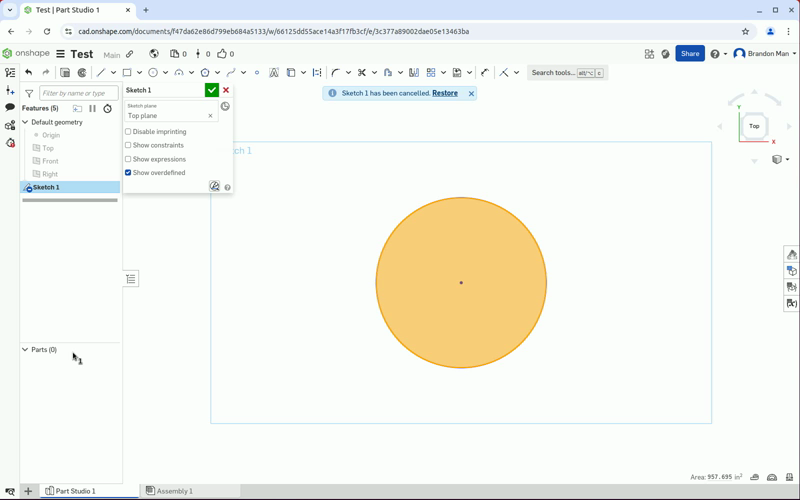
key(shift+e)
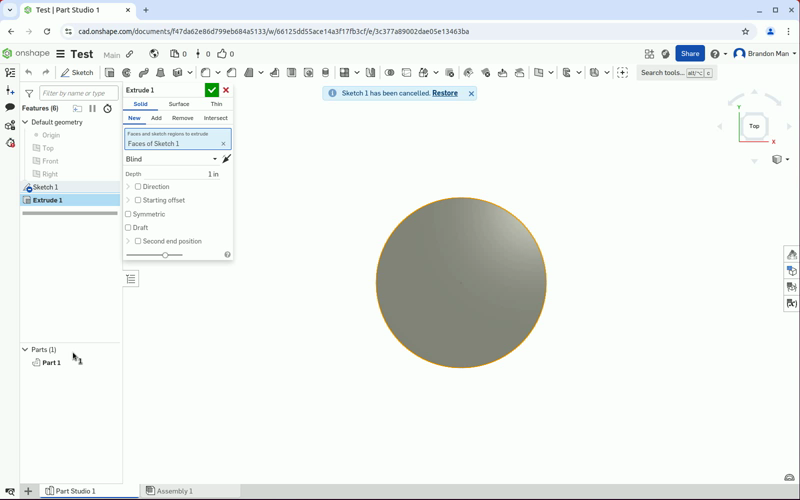
mouse_move(143, 106)
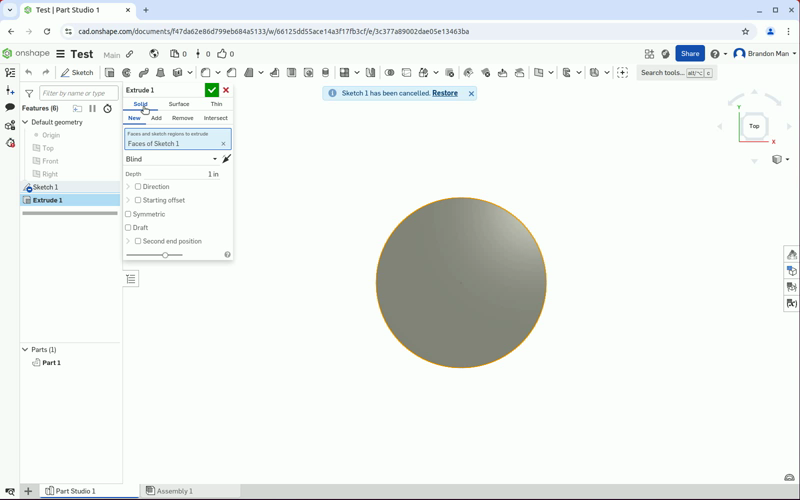
click(143, 106)
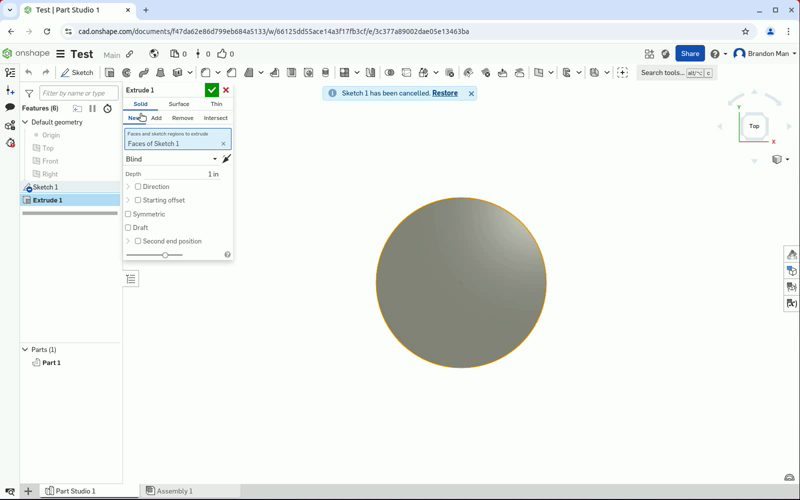
mouse_move(137, 120)
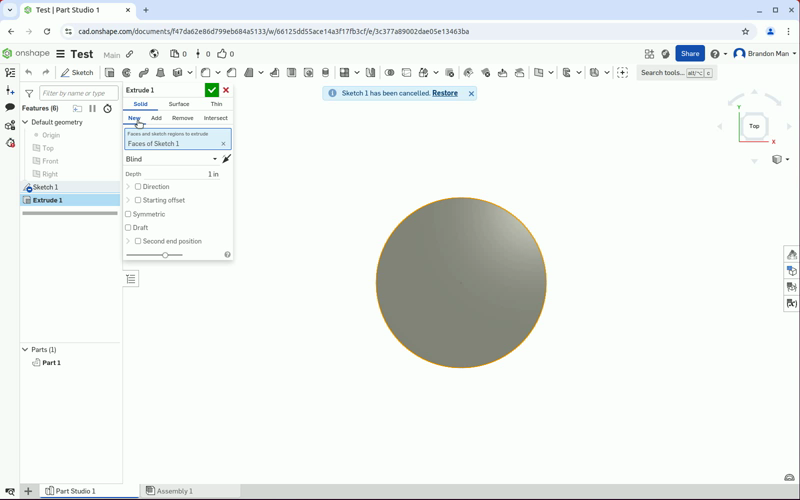
click(137, 120)
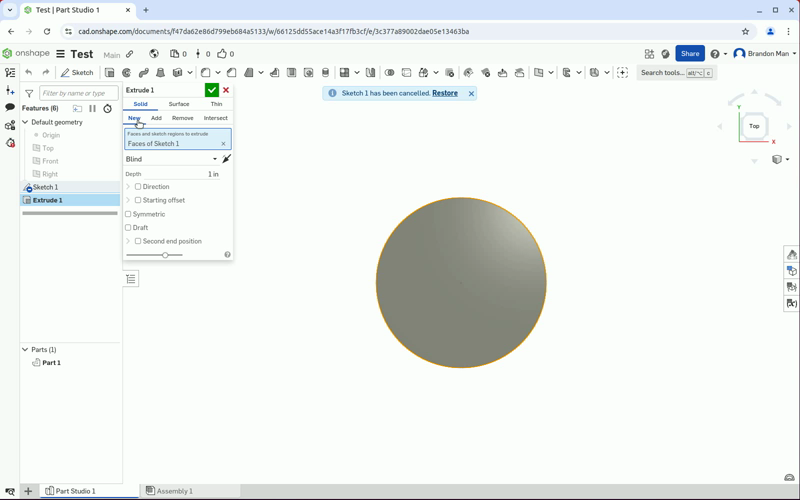
key(tab, 4)
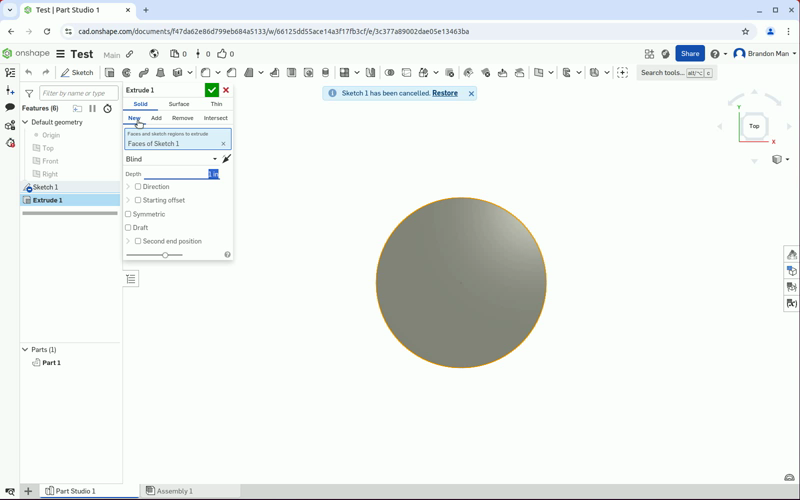
text(3.37)
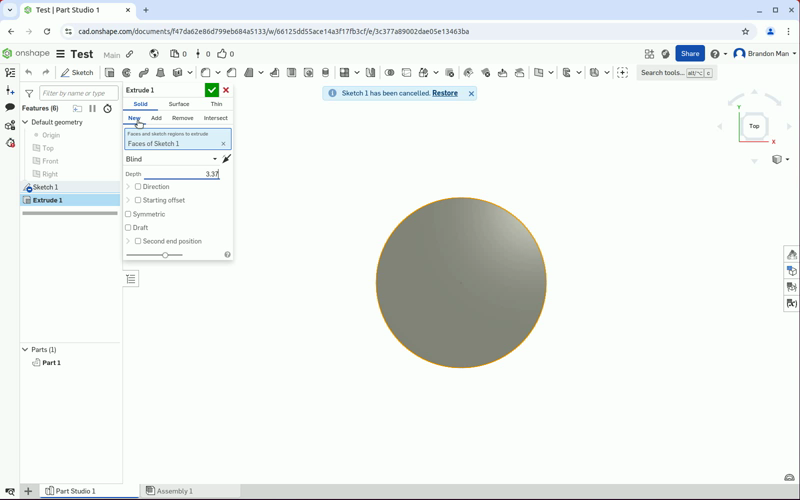
key(enter)
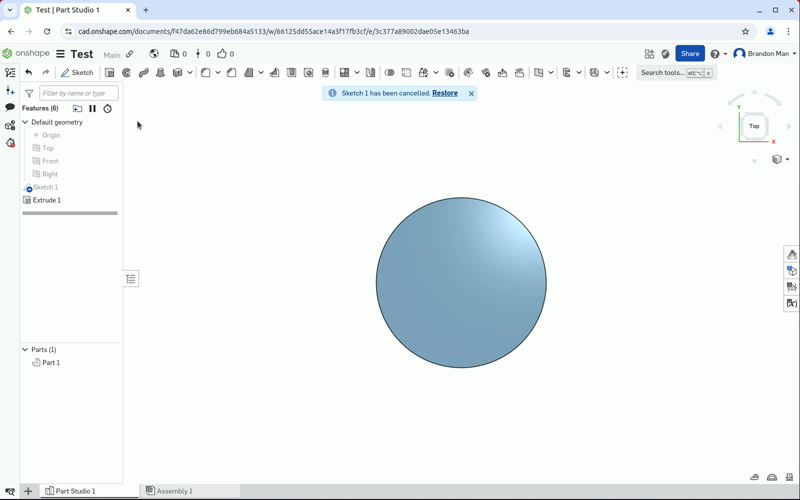
key(shift+h)
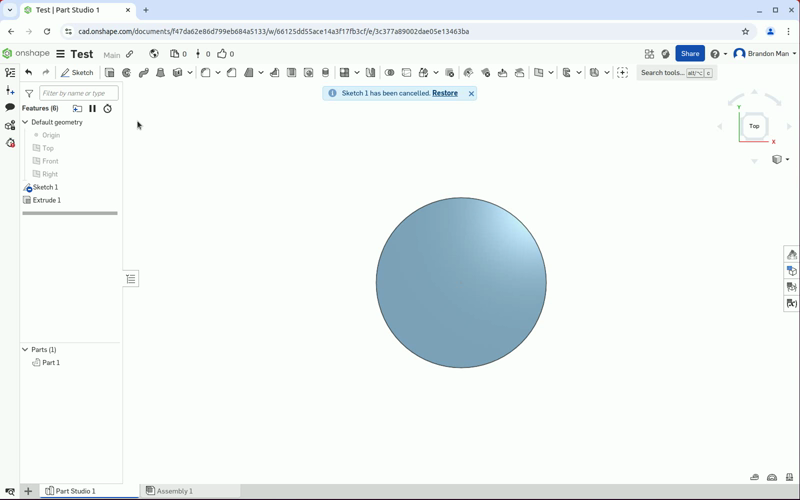
key(shift+h)
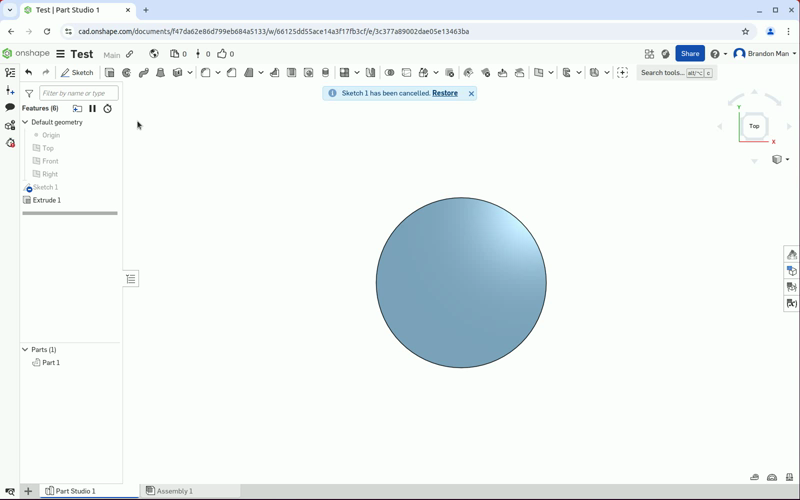
mouse_move(73, 189)
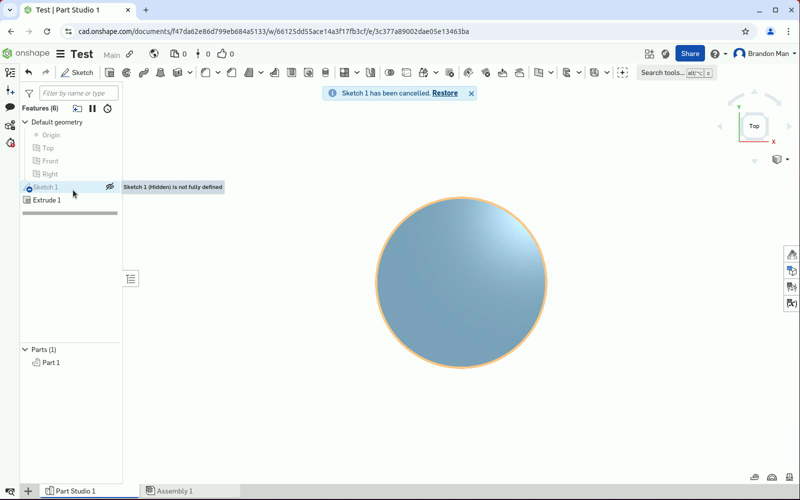
click(73, 189)
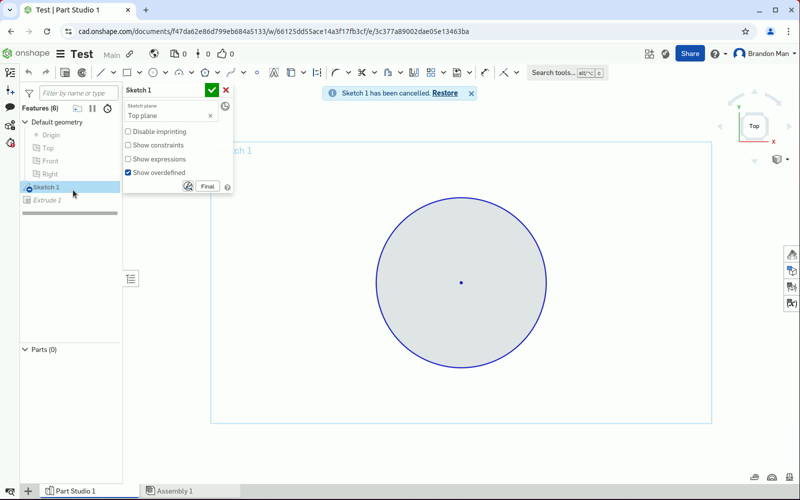
mouse_move(229, 92)
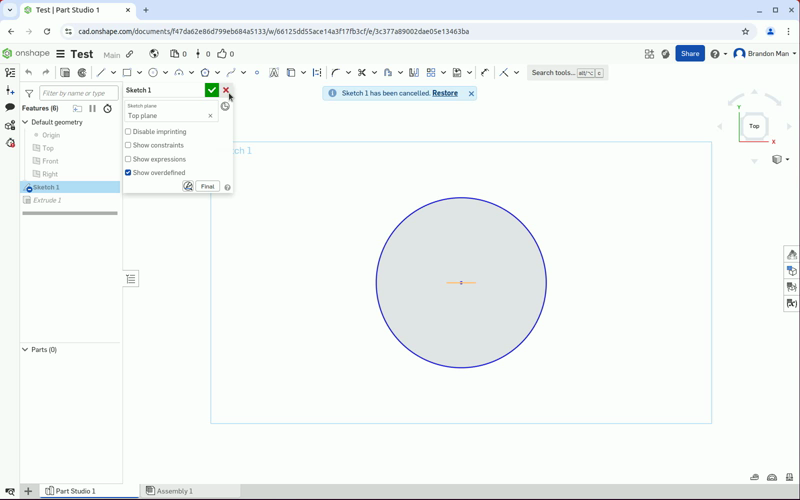
click(229, 92)
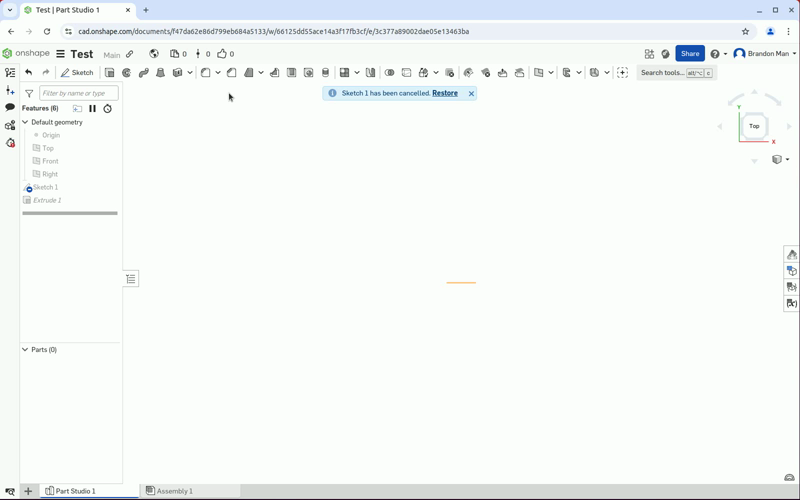
mouse_move(541, 75)
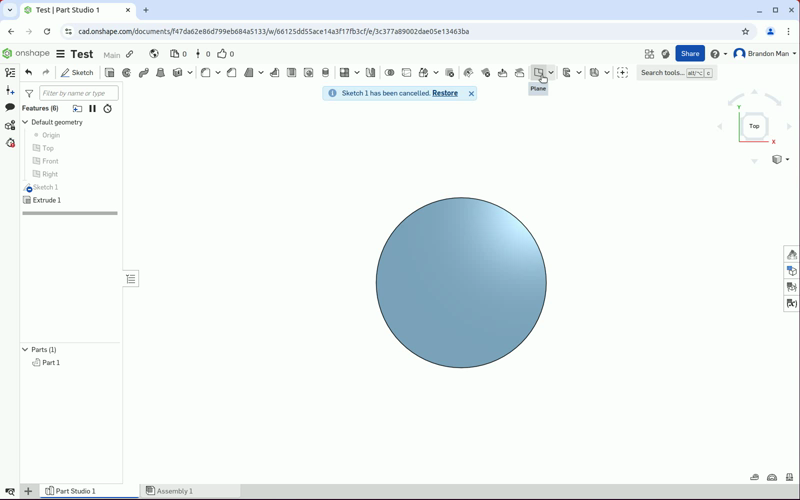
click(541, 75)
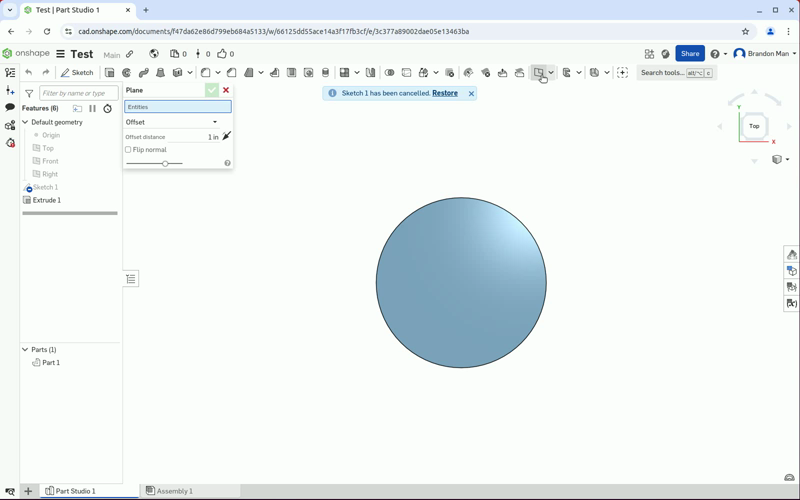
mouse_move(73, 150)
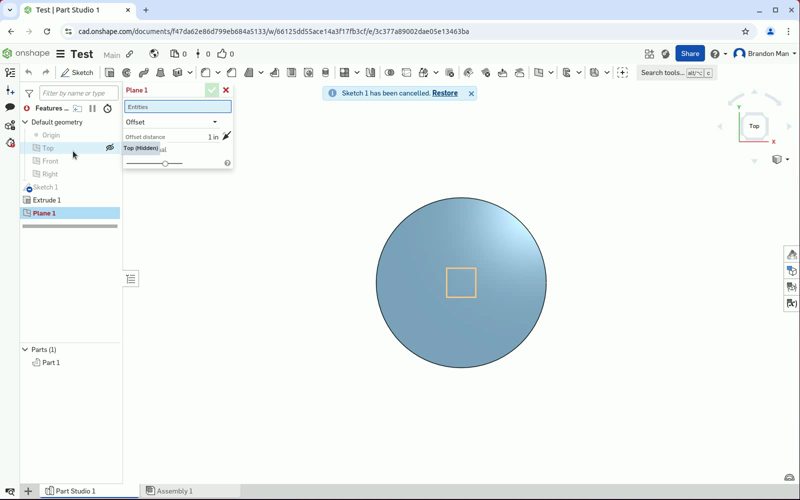
click(73, 150)
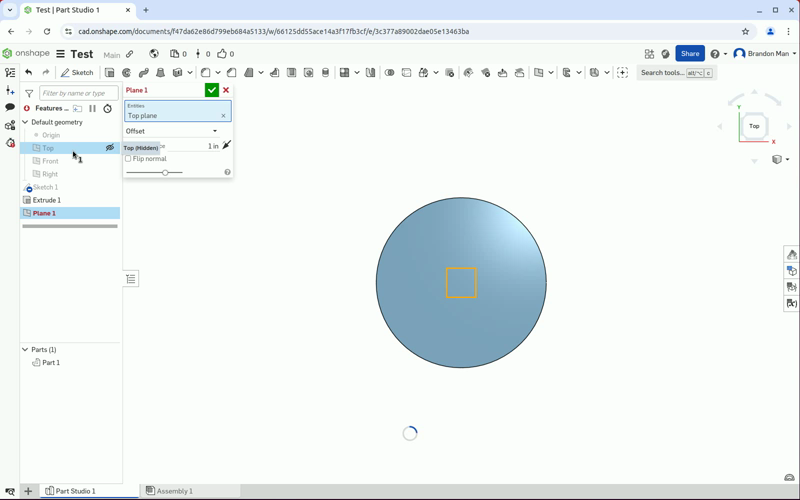
key(tab, 2)
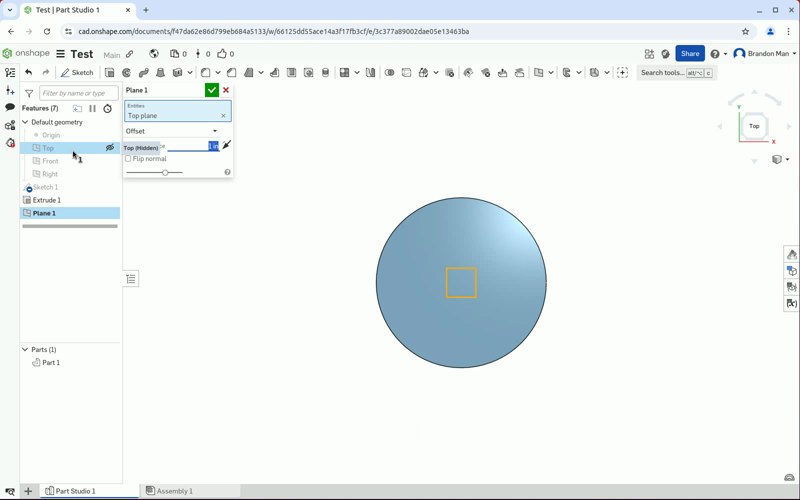
text(3.358)
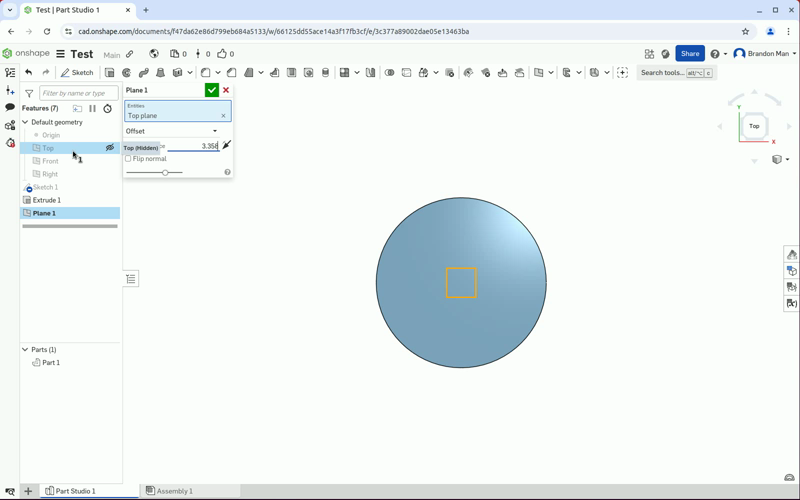
key(enter, 2)
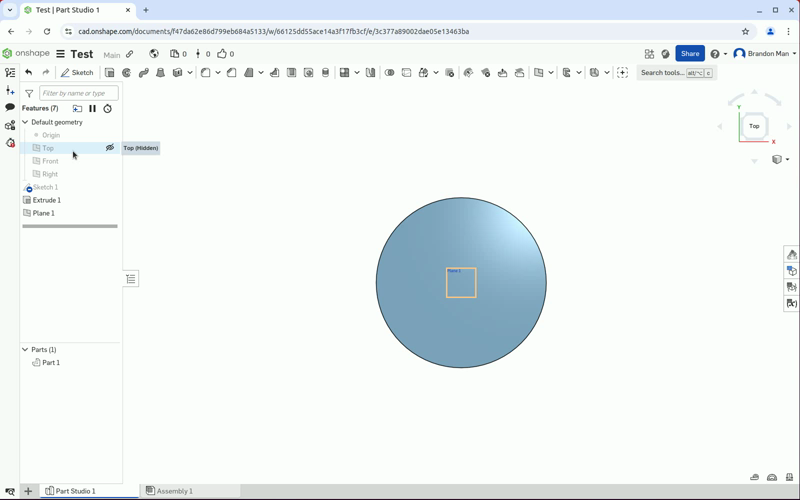
key(shift+s)
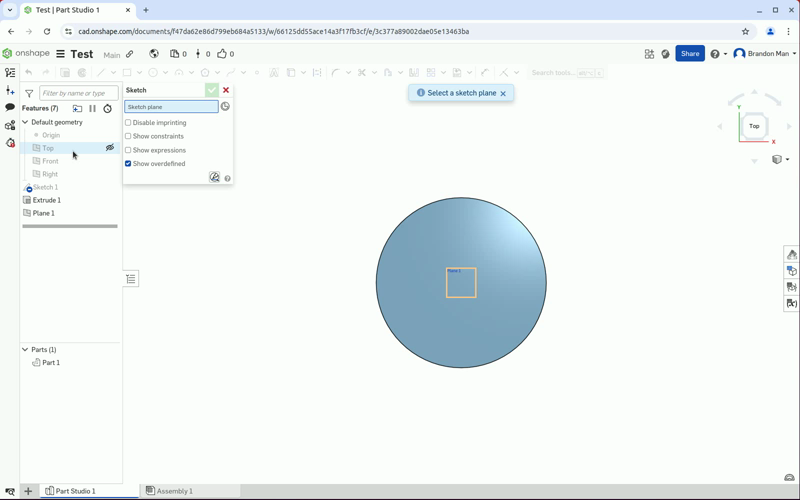
mouse_move(73, 215)
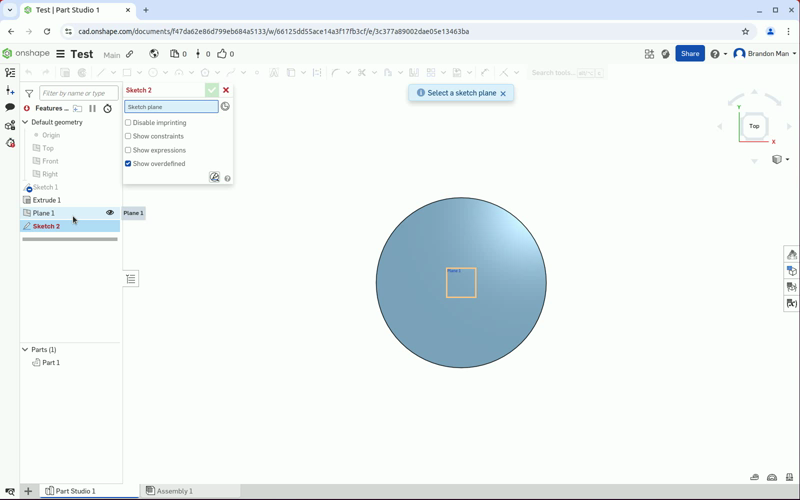
click(73, 215)
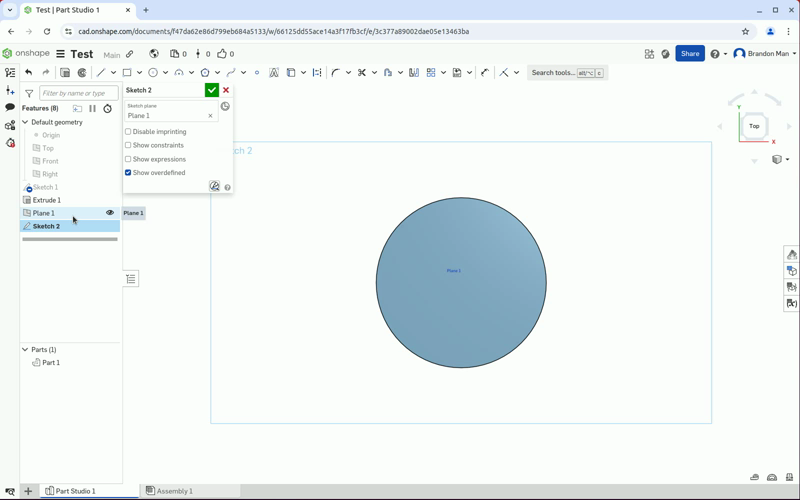
mouse_move(73, 352)
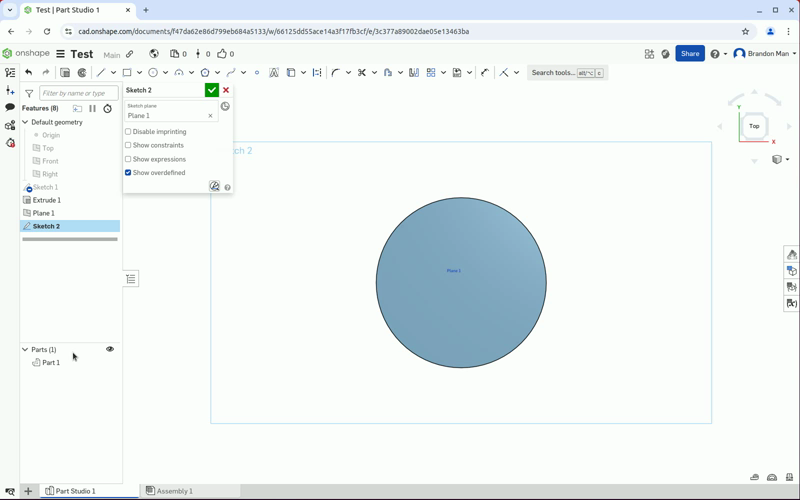
key(y)
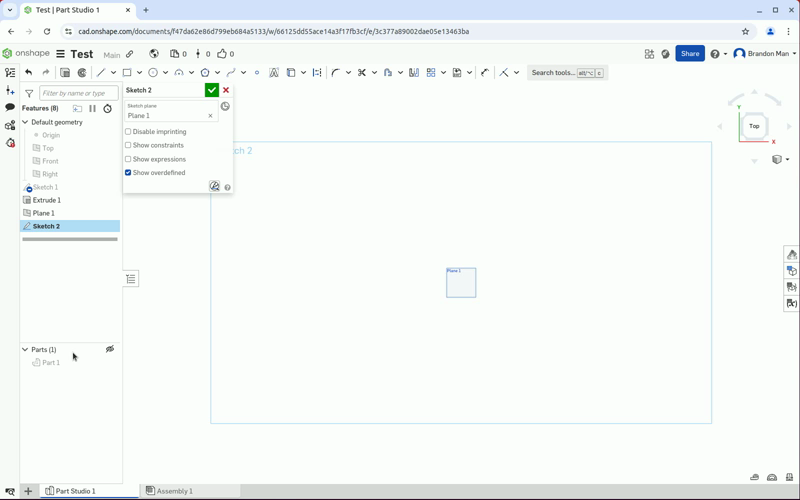
key(c)
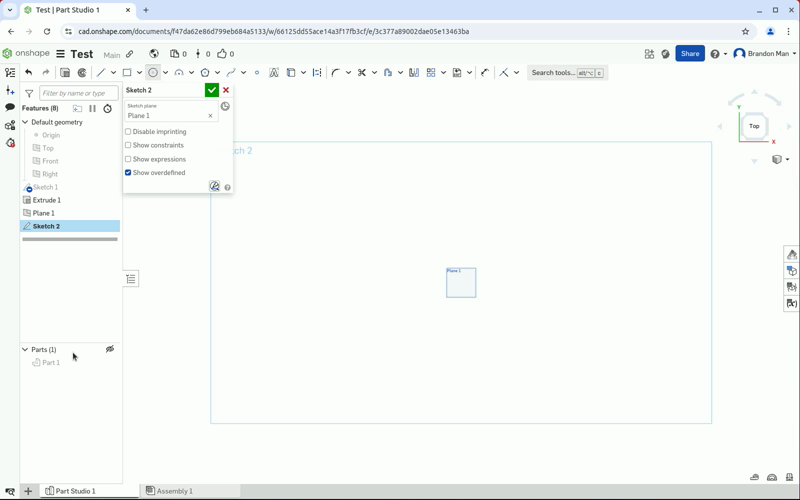
key_down(shift)
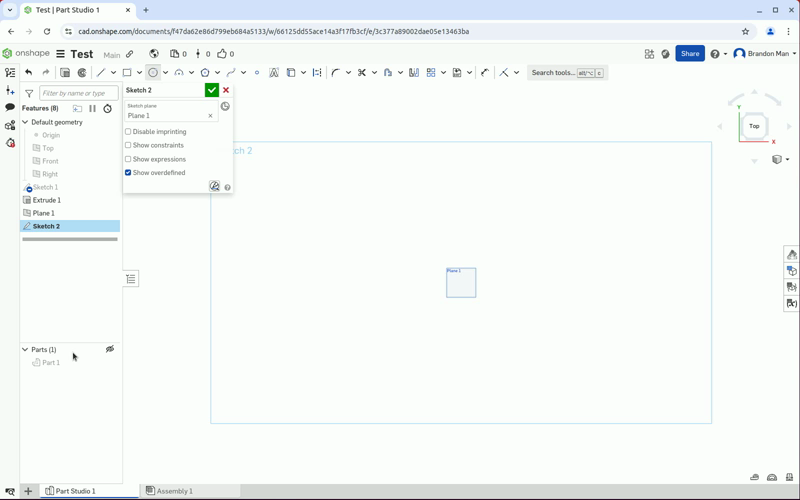
mouse_move(461, 282)
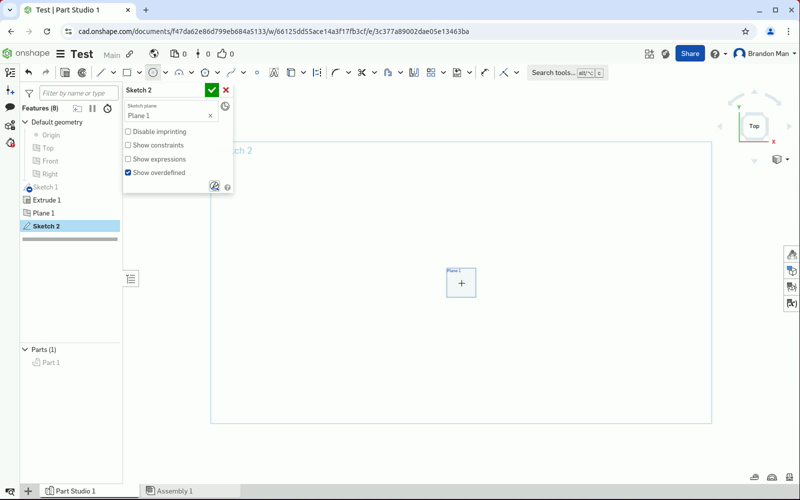
click(461, 282)
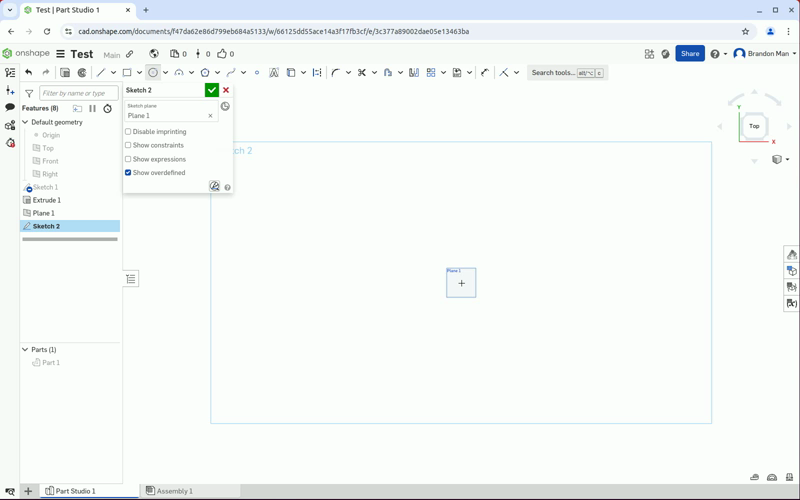
key_up(shift)
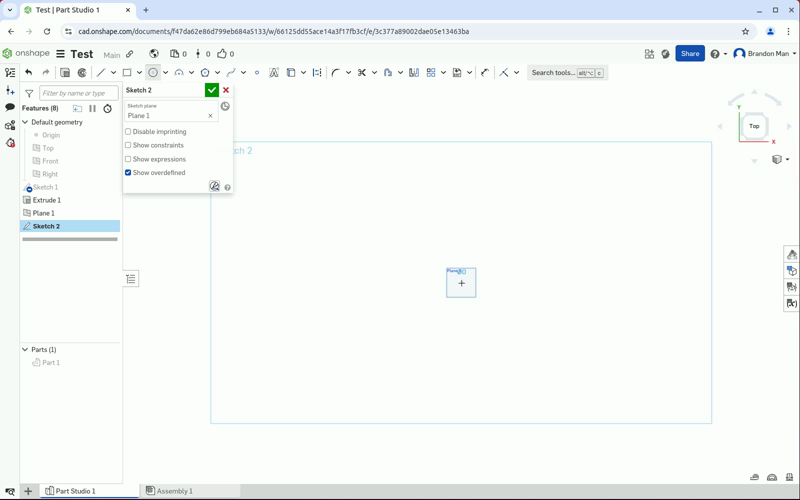
mouse_move(532, 282)
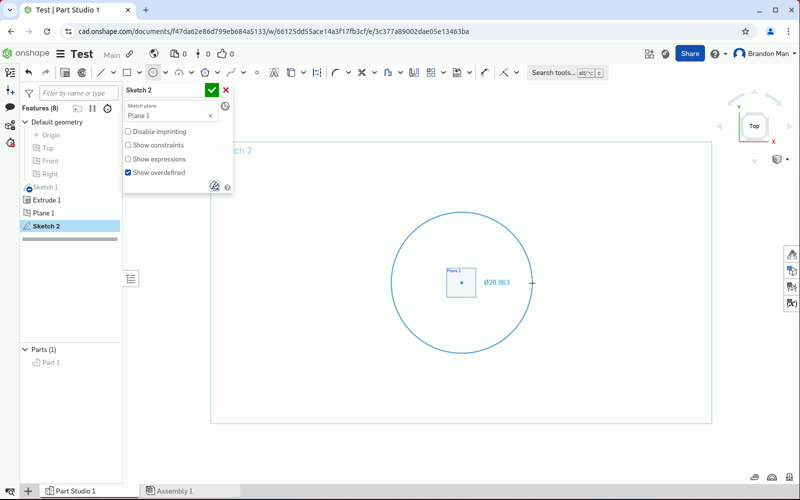
click(532, 282)
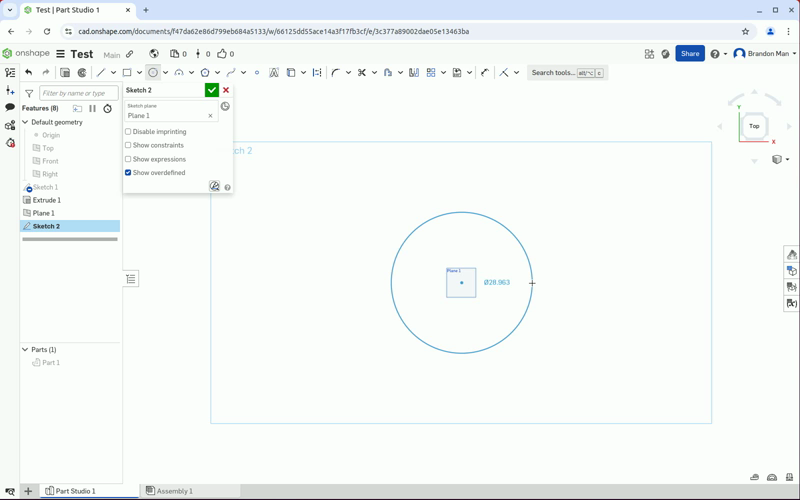
key(esc)
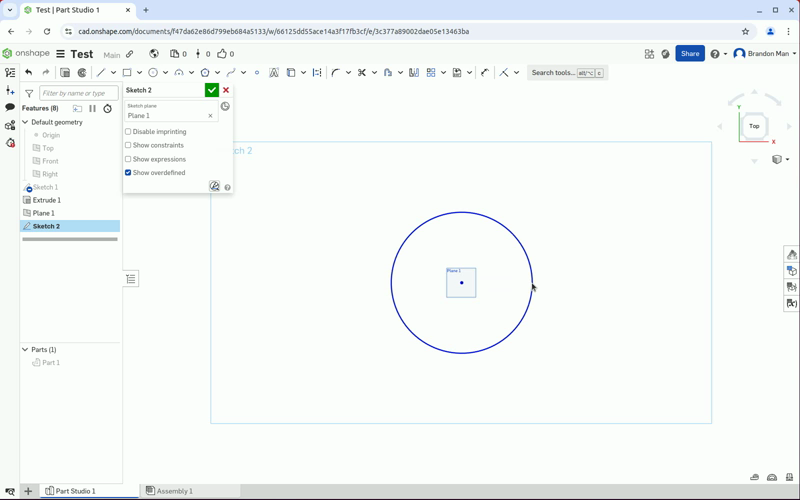
mouse_move(507, 268)
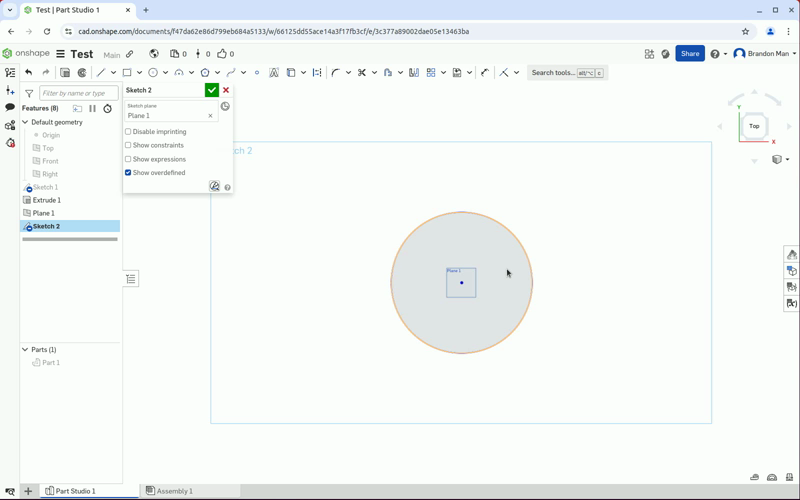
click(507, 268)
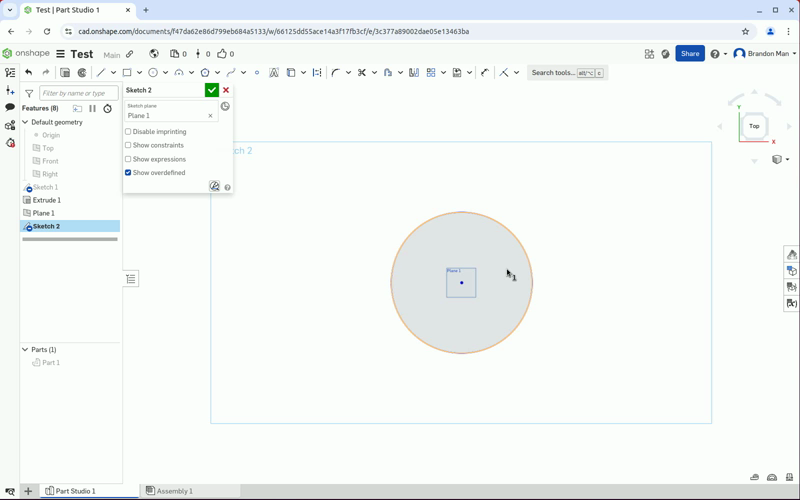
mouse_move(73, 352)
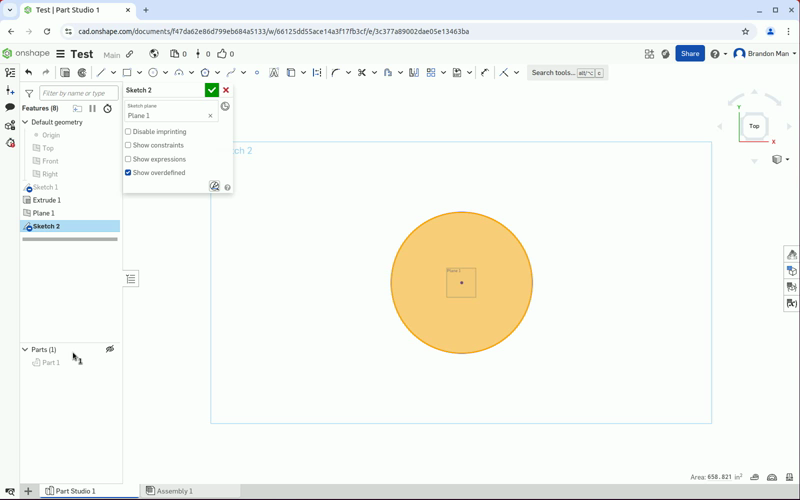
key(shift+y)
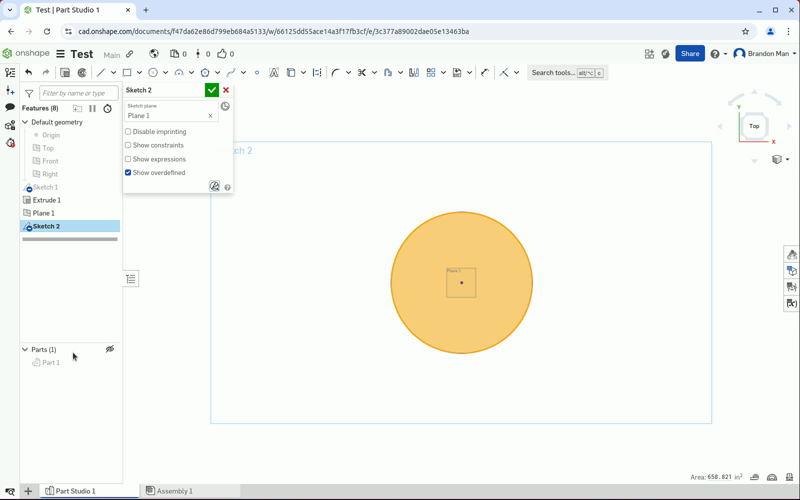
key(shift+e)
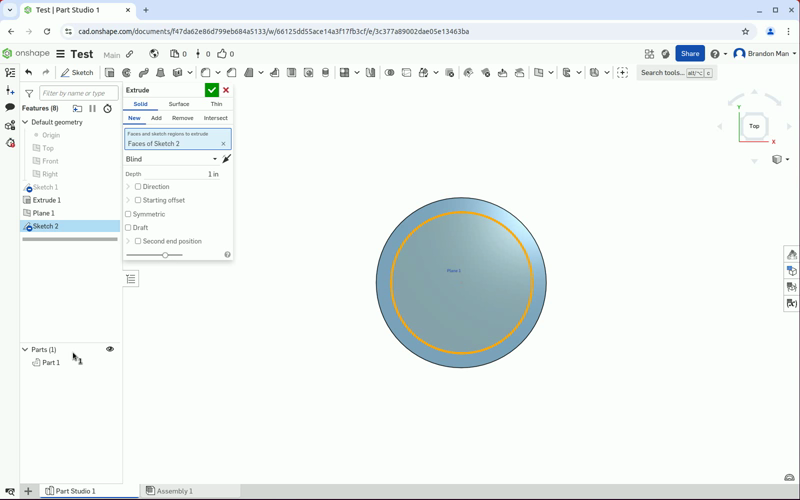
mouse_move(143, 106)
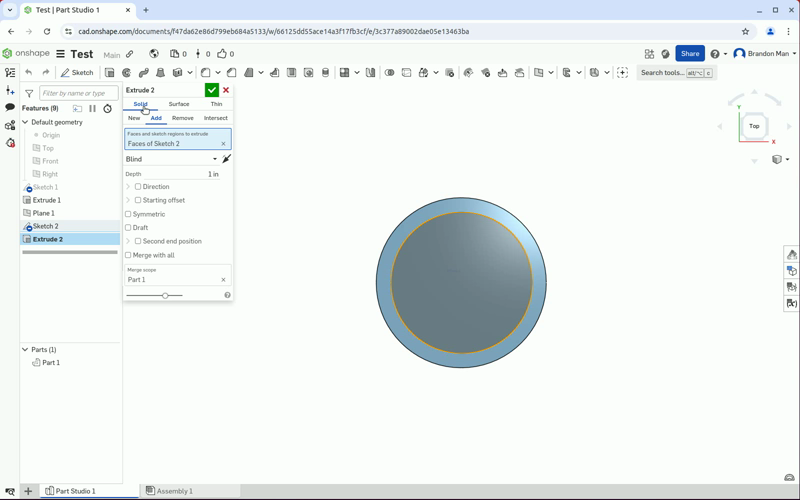
click(143, 106)
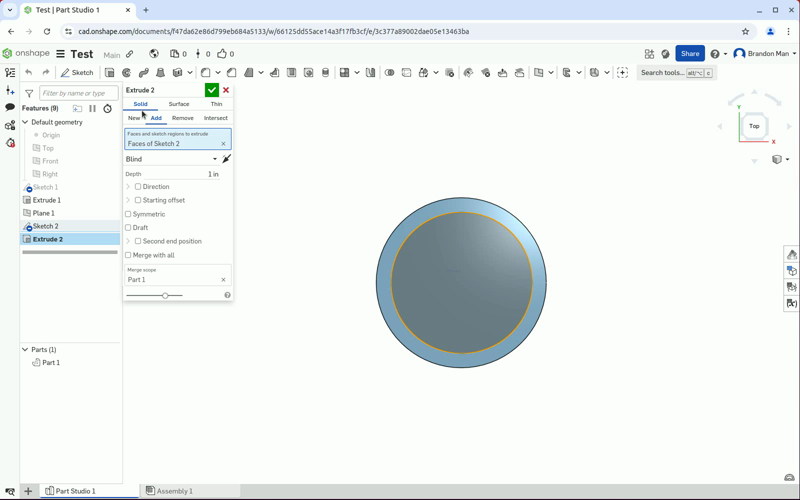
mouse_move(137, 120)
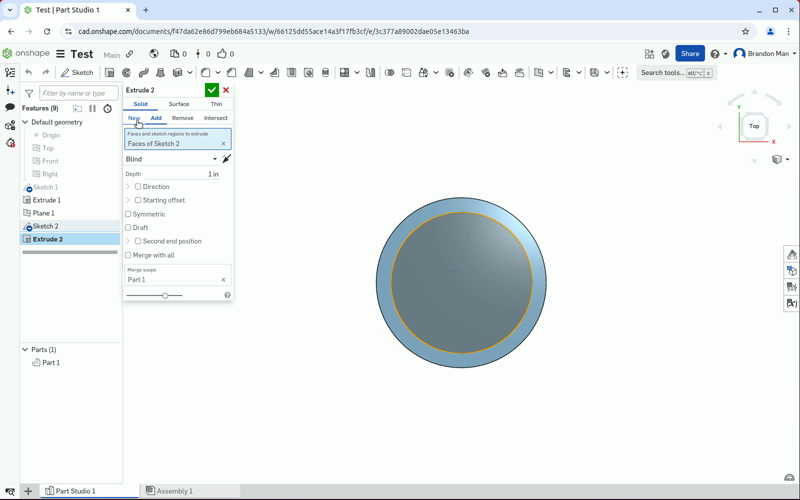
click(137, 120)
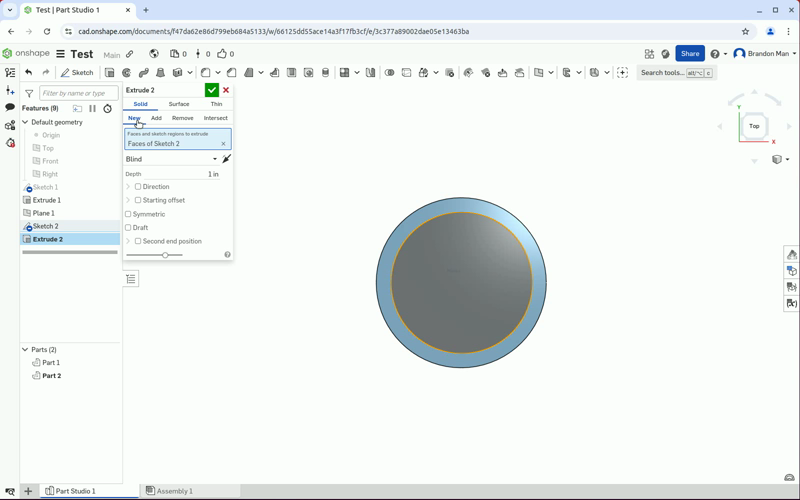
key(tab, 4)
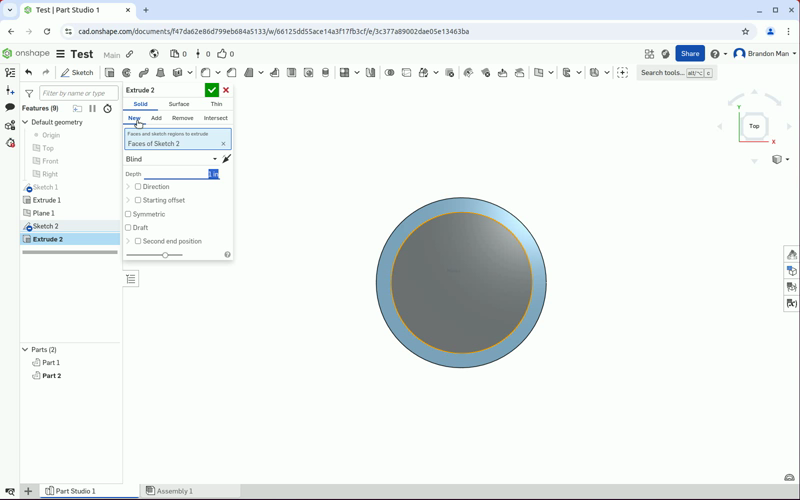
text(19.738)
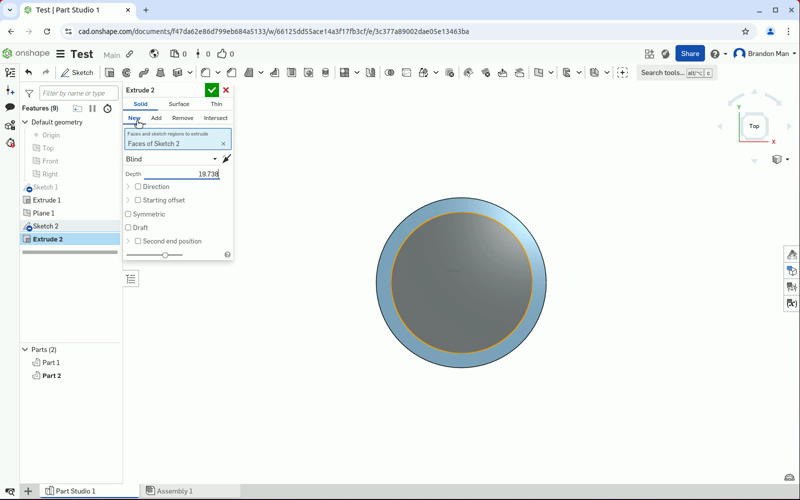
key(enter)
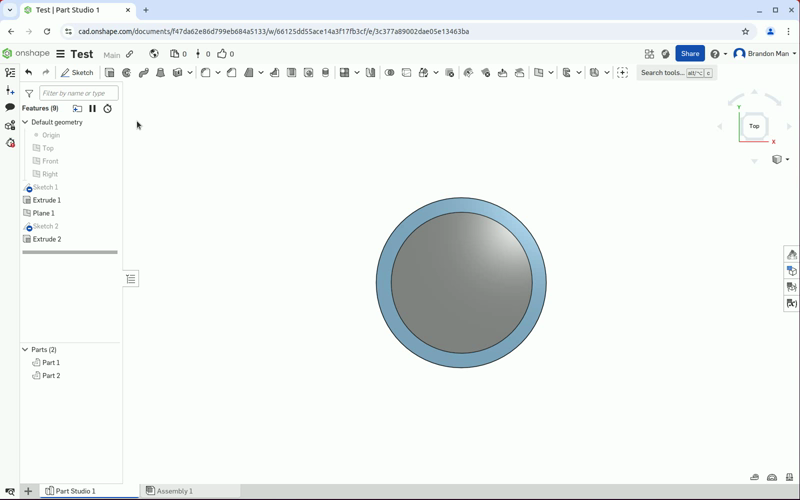
key(shift+h)
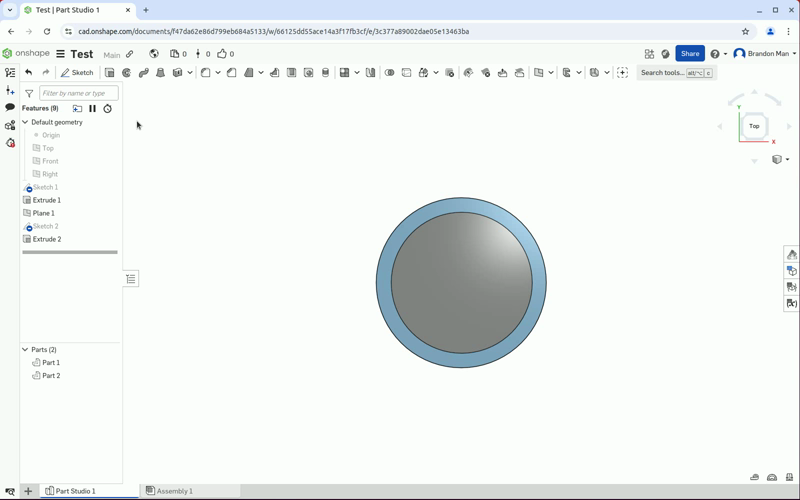
key(shift+h)
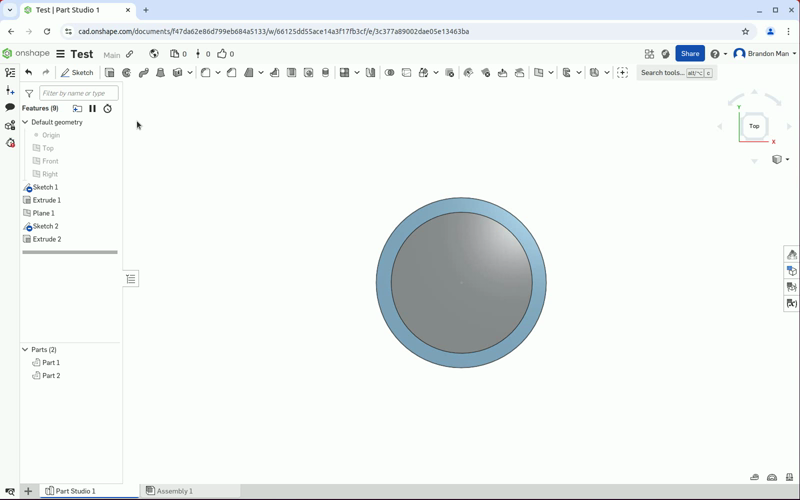
key(shift+7)
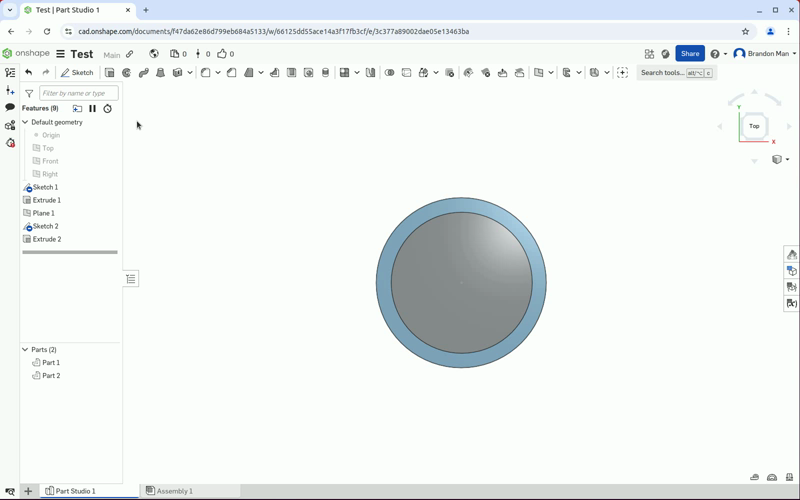
key(up, 3)
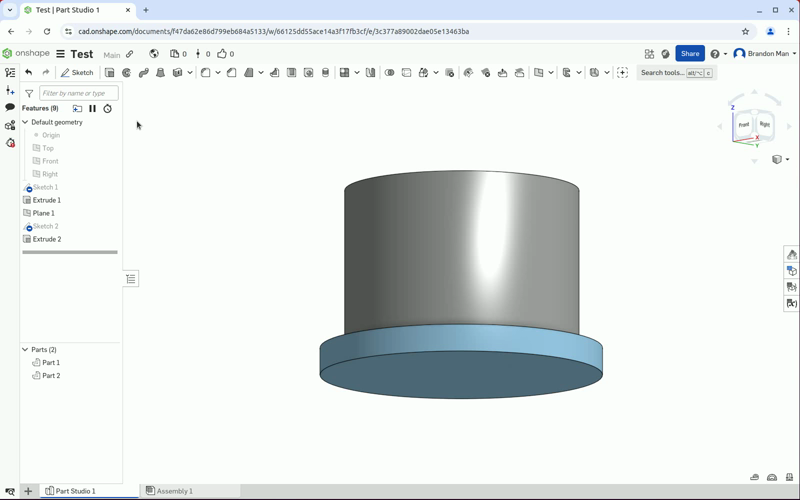
key(left, 3)
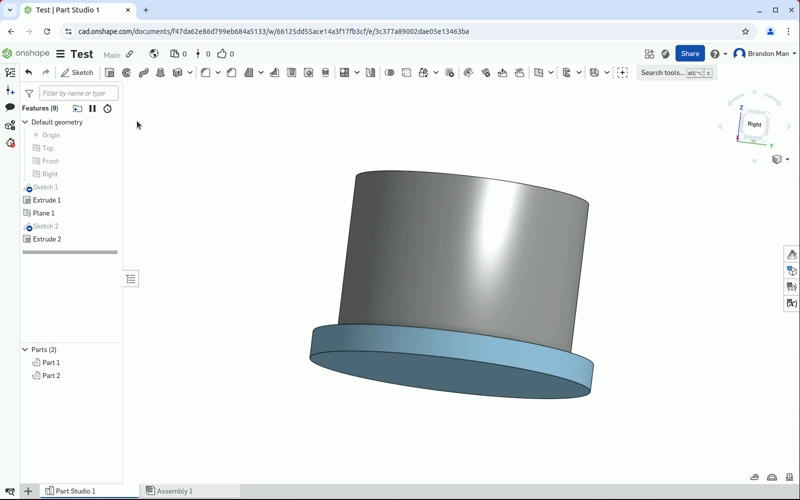
key(right, 3)
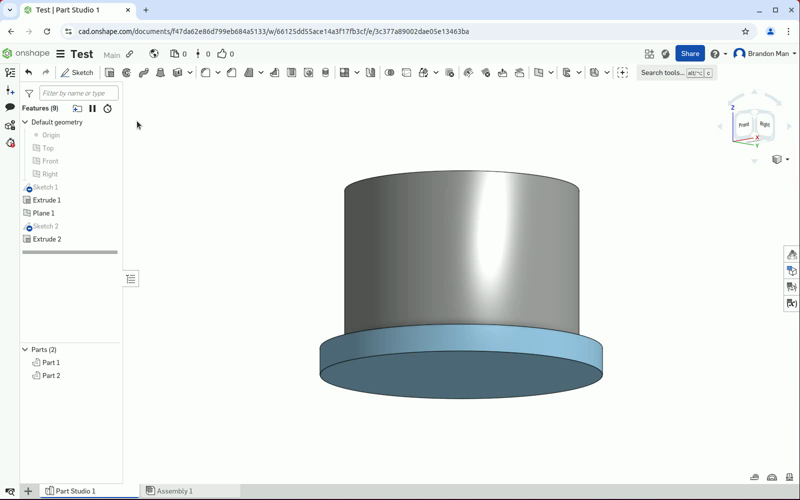
key(down, 3)
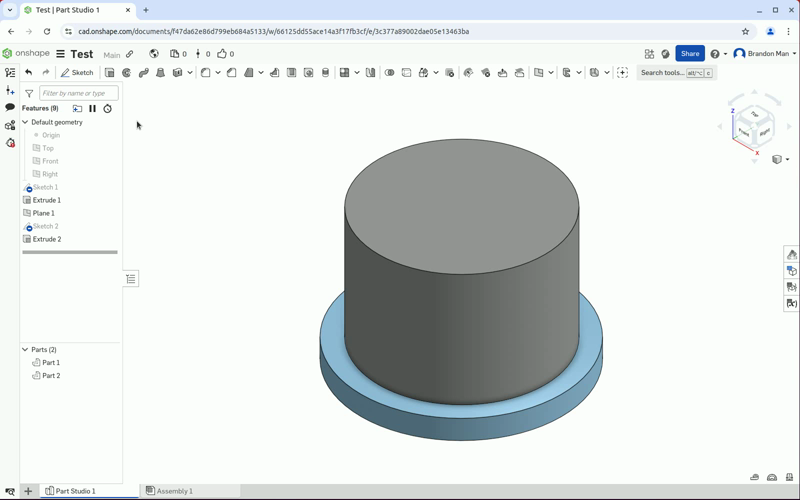
mouse_move(73, 189)
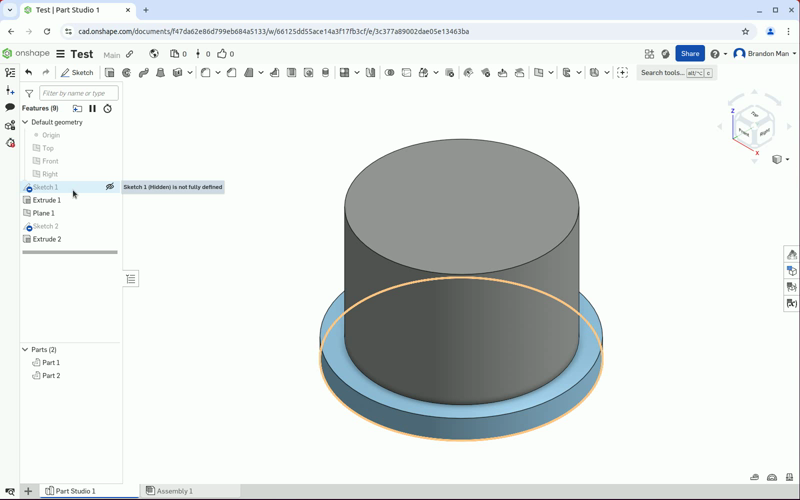
click(73, 189)